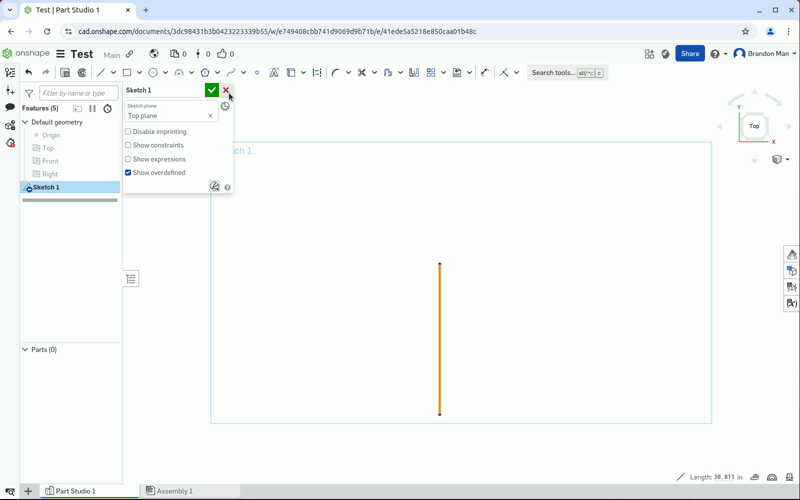
key(shift+h)
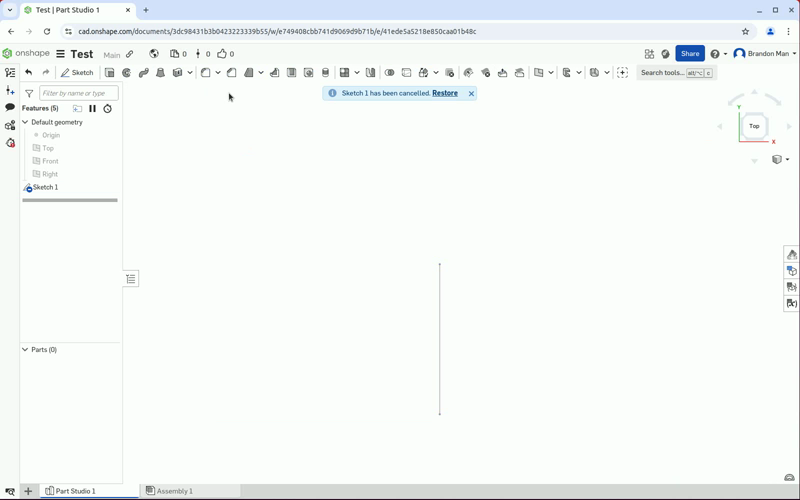
key(shift+s)
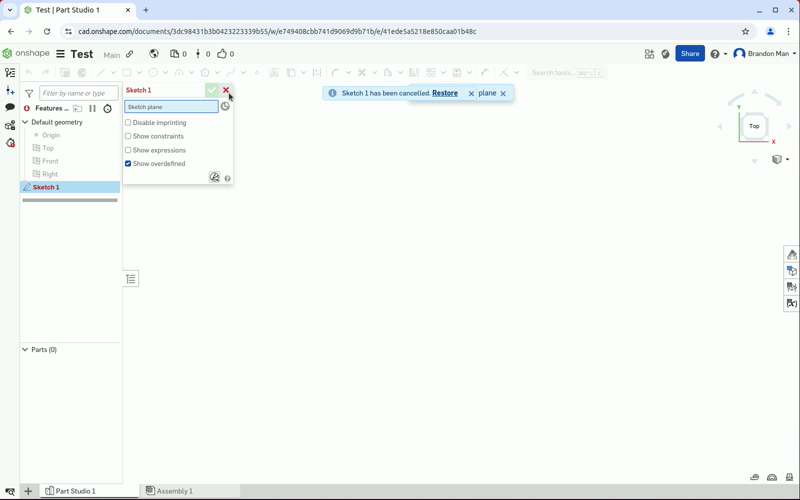
mouse_move(73, 150)
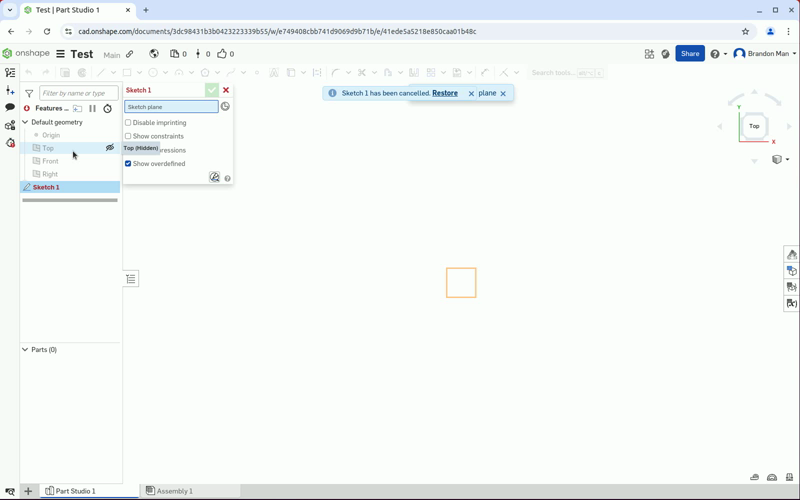
click(73, 150)
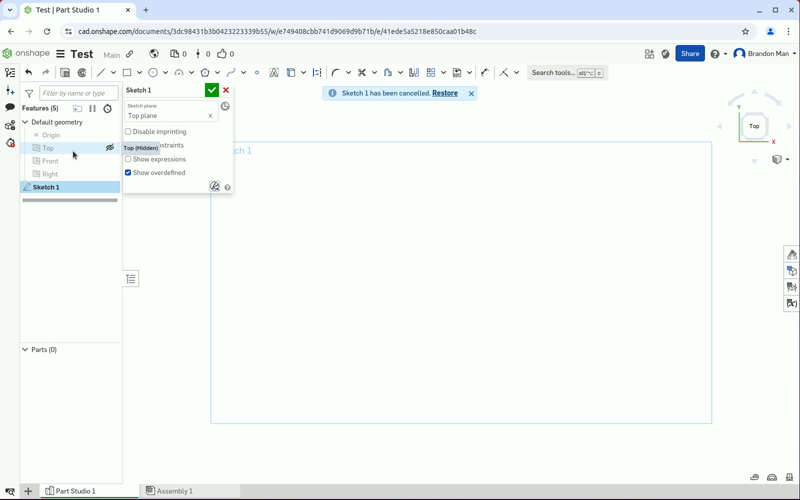
mouse_move(73, 352)
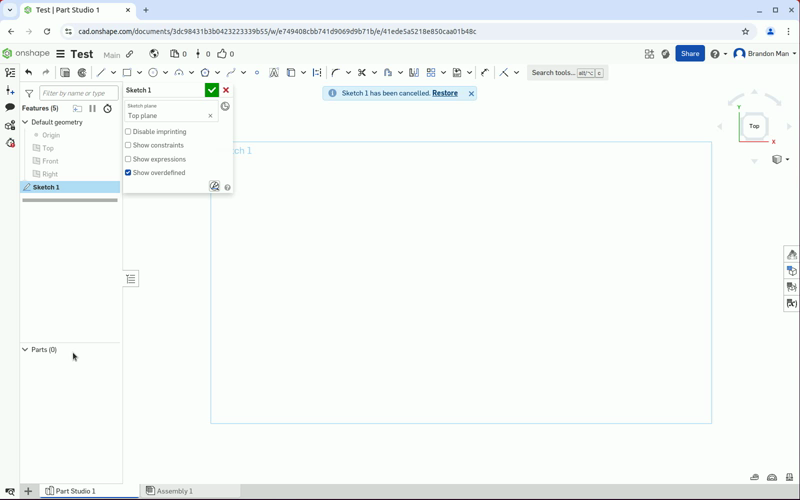
key(y)
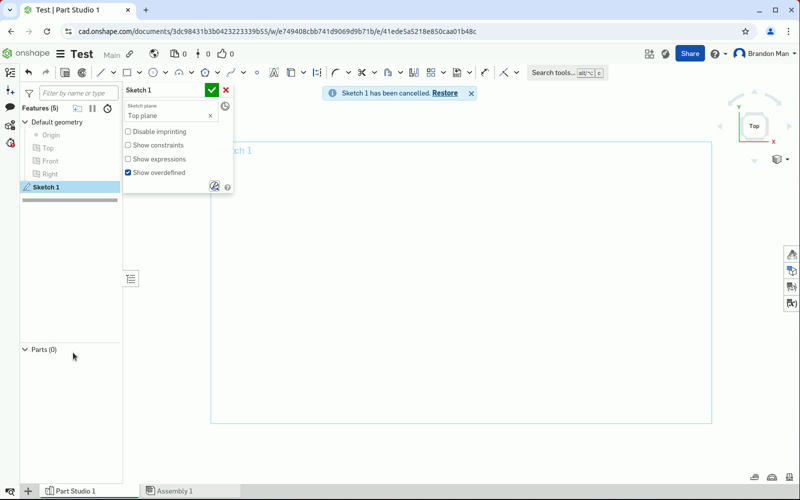
key(c)
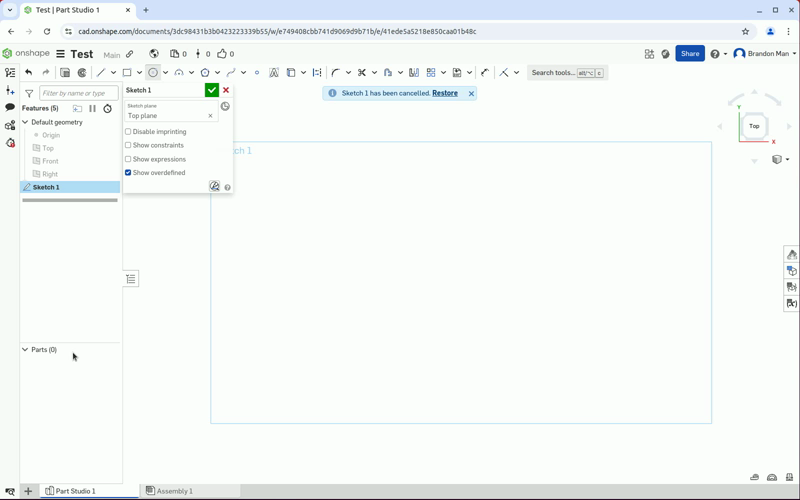
key_down(shift)
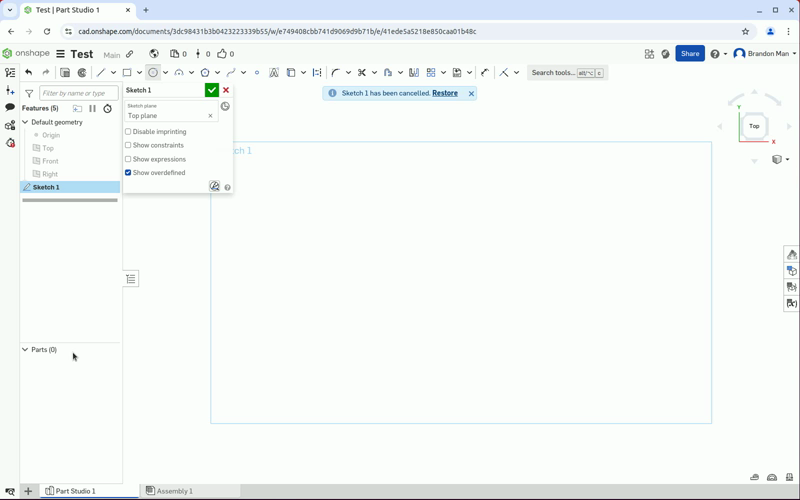
mouse_move(461, 282)
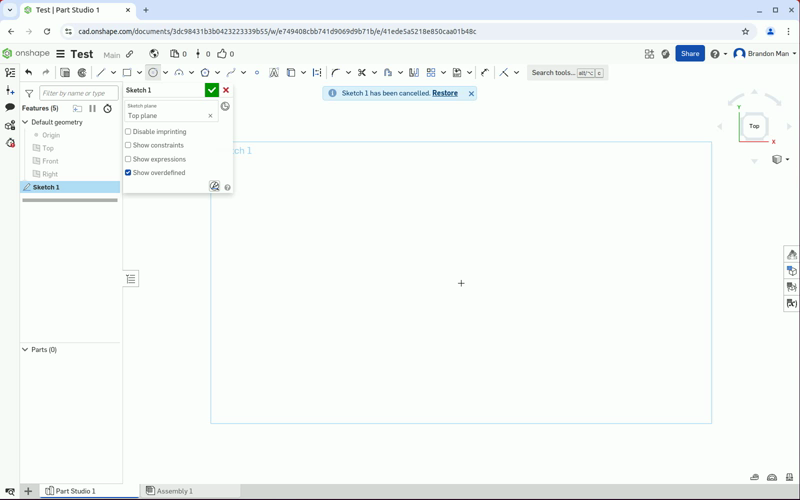
click(461, 282)
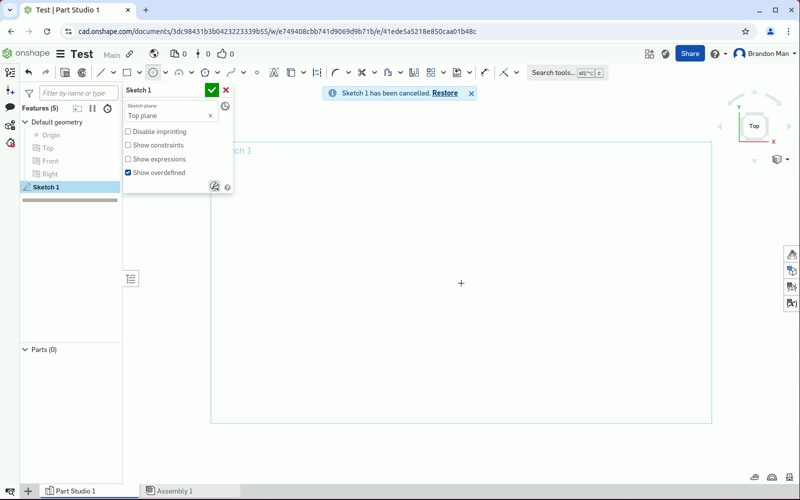
key_up(shift)
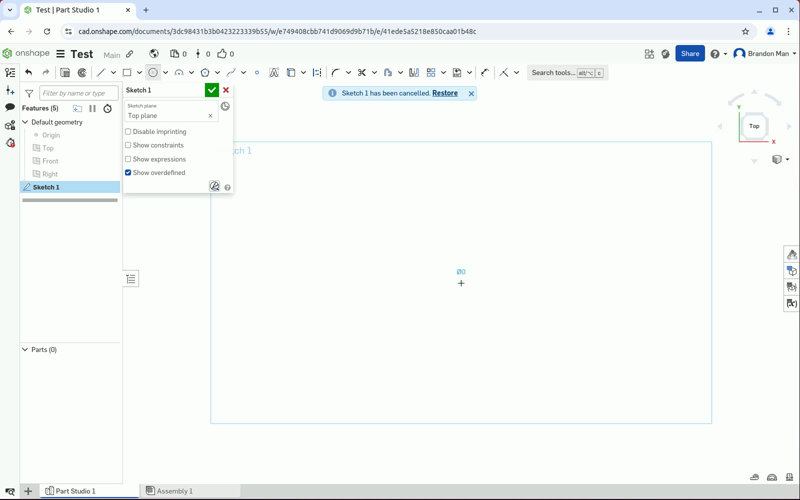
mouse_move(574, 282)
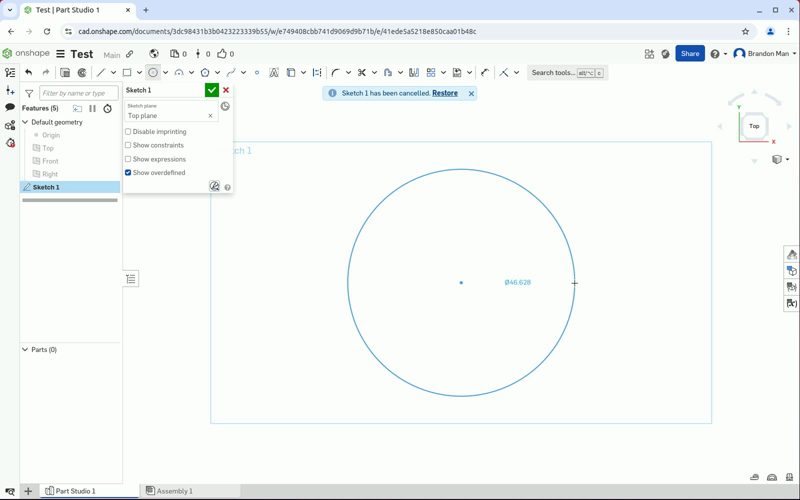
click(574, 282)
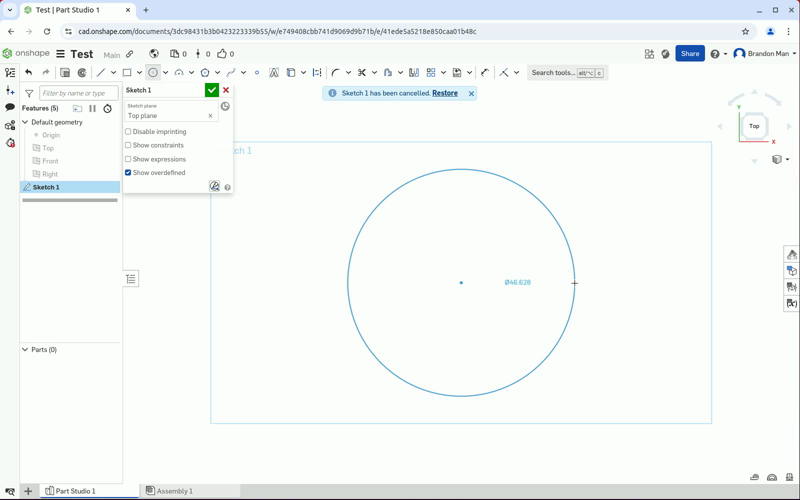
key(esc)
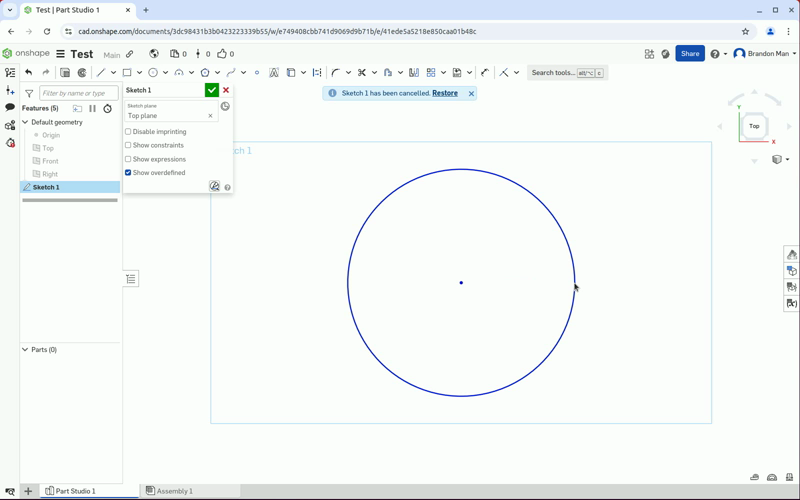
mouse_move(386, 319)
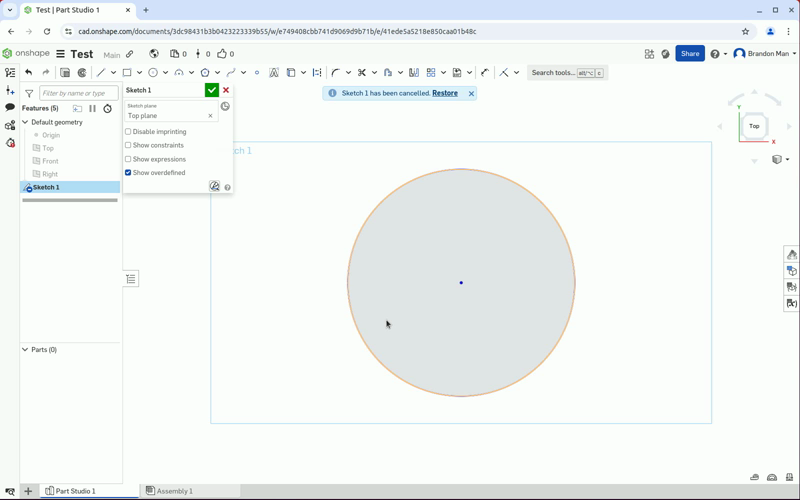
click(386, 319)
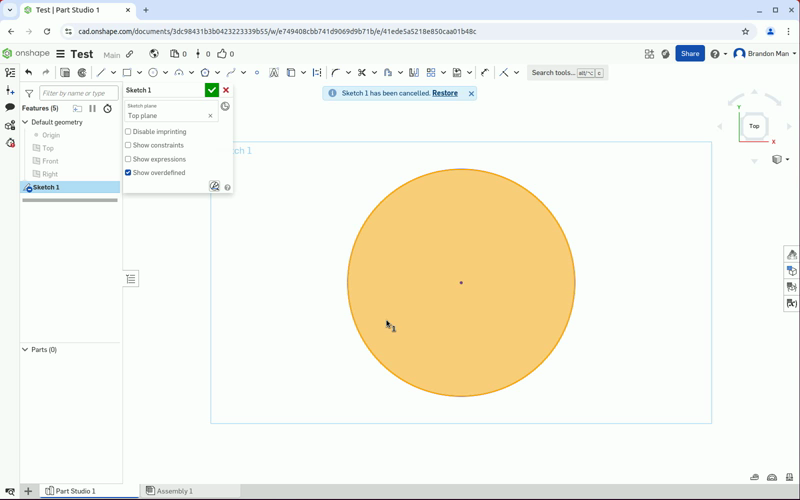
mouse_move(73, 352)
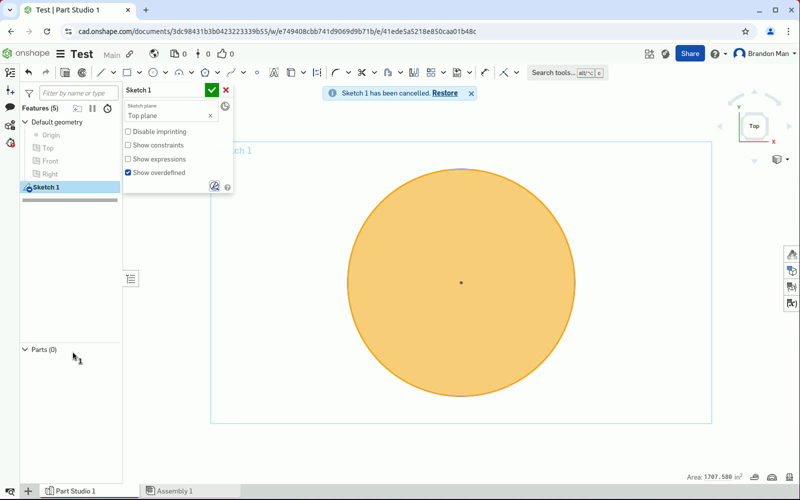
key(shift+y)
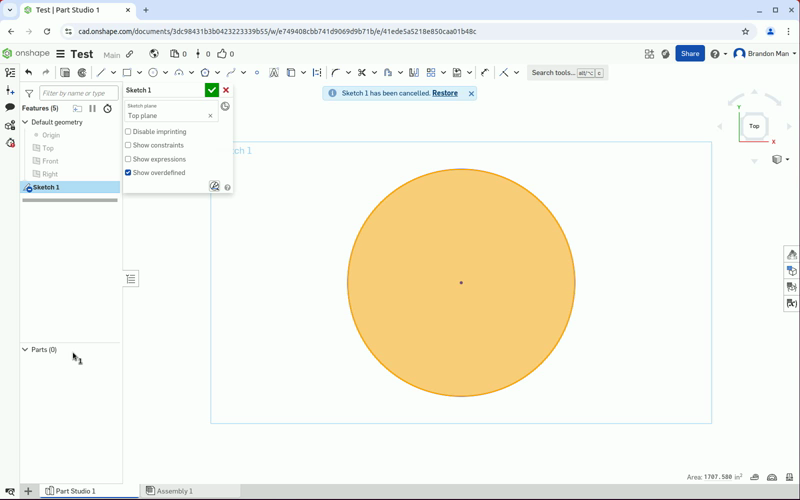
key(shift+e)
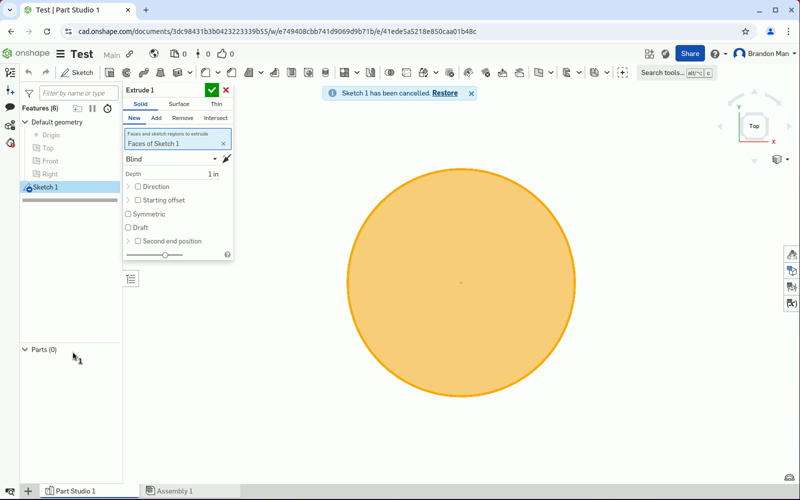
mouse_move(143, 106)
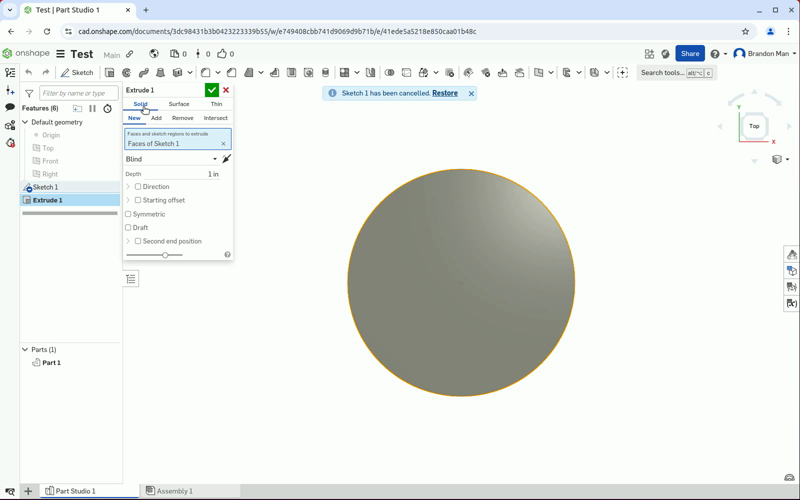
click(143, 106)
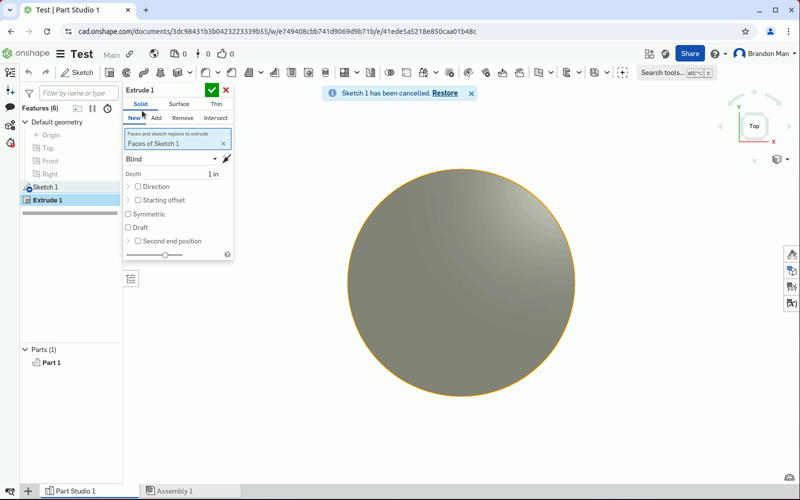
mouse_move(137, 120)
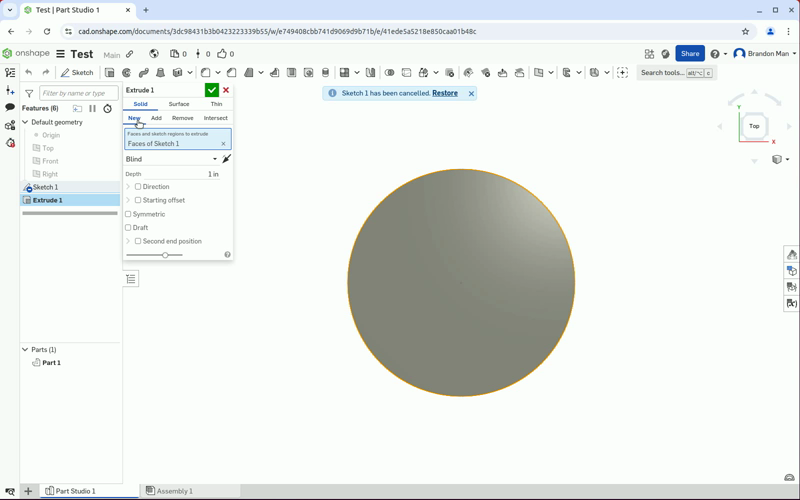
click(137, 120)
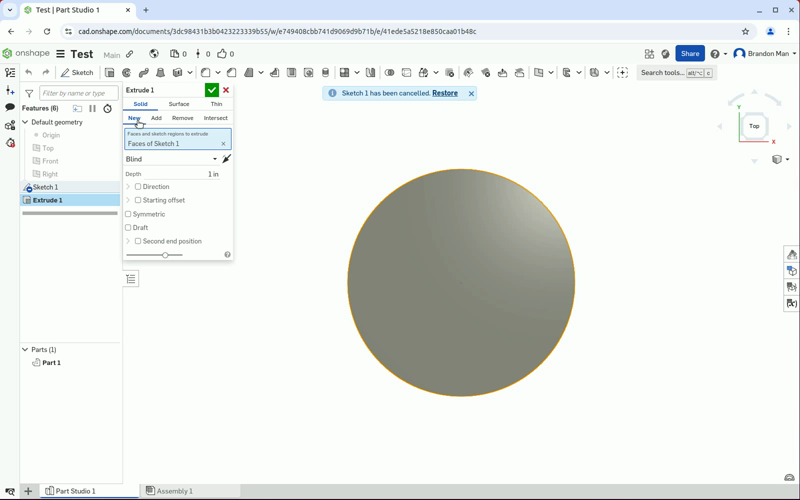
key(tab, 4)
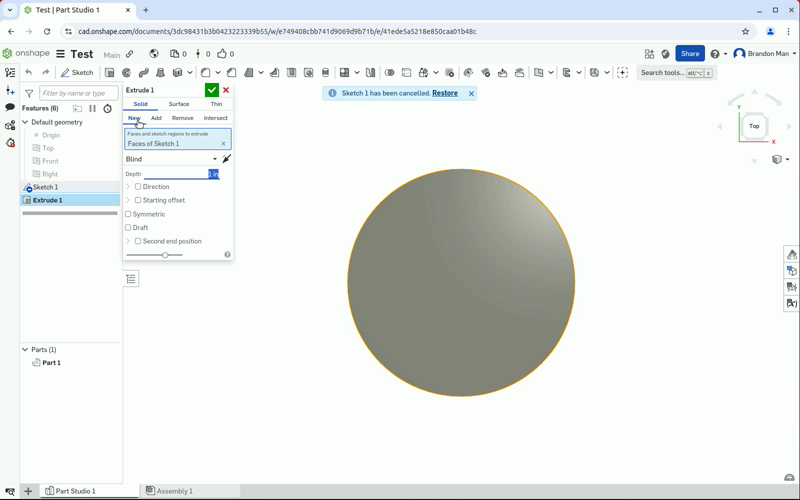
text(3.37)
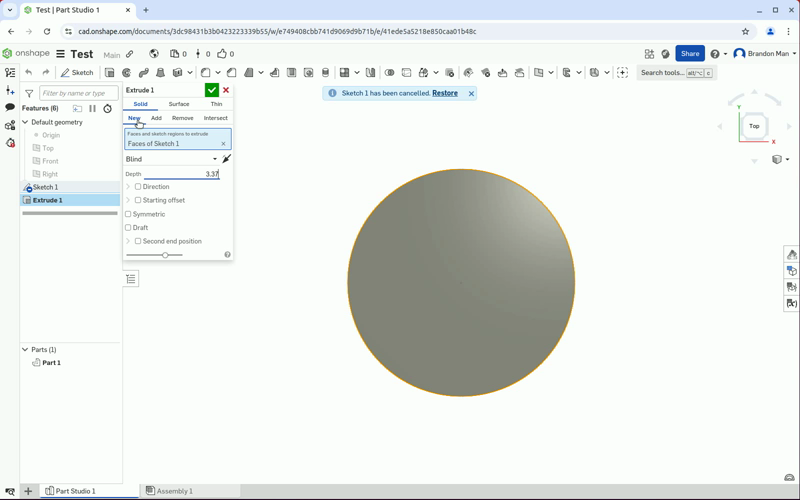
key(enter)
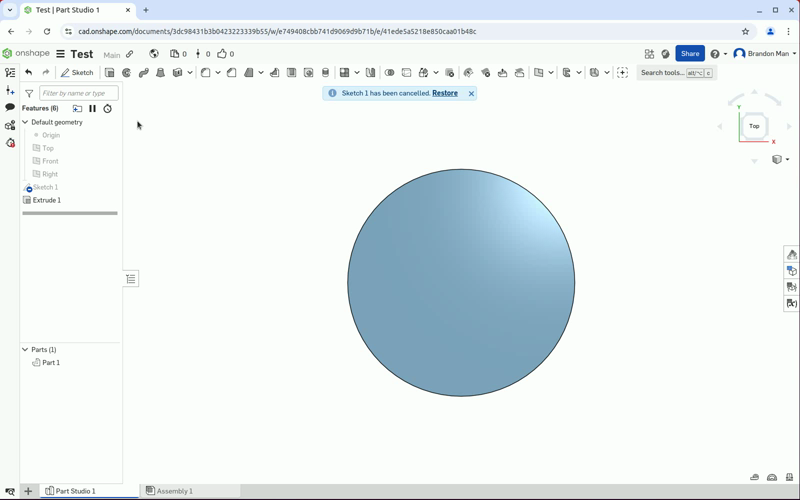
key(shift+h)
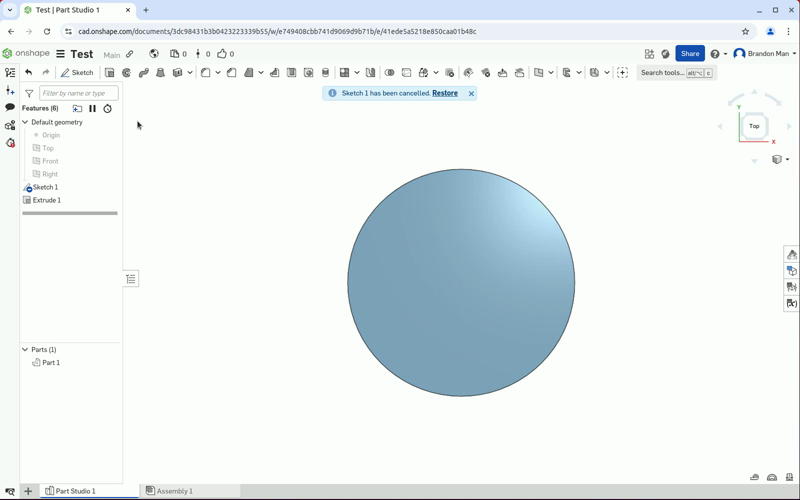
key(shift+h)
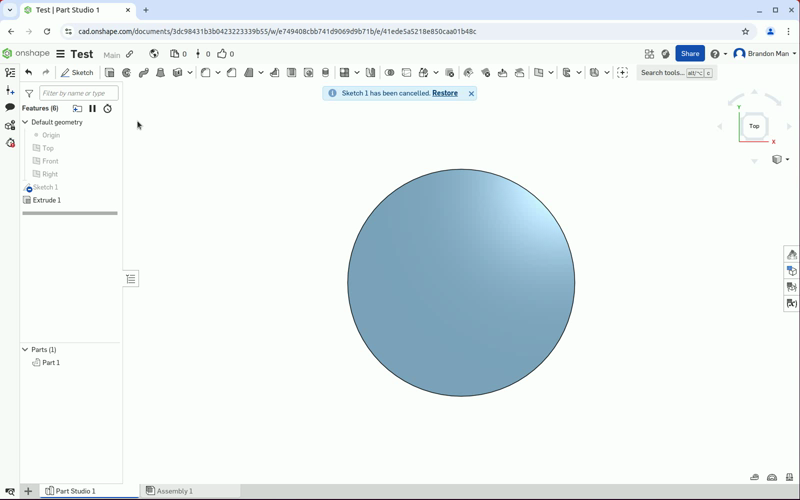
mouse_move(73, 189)
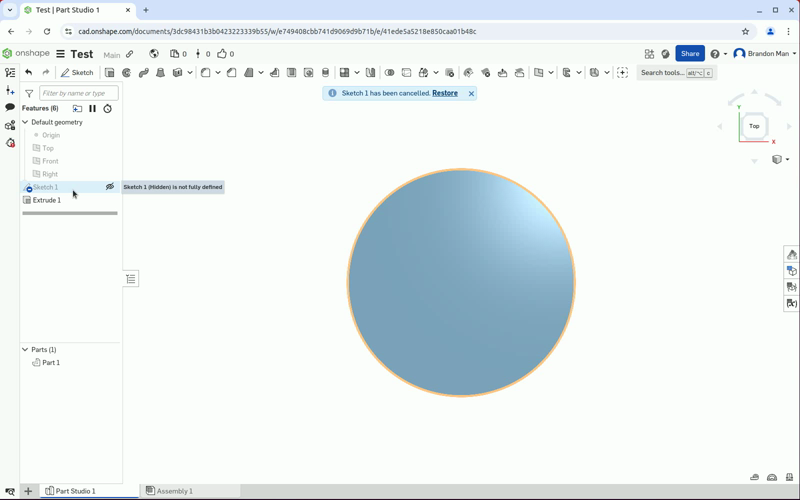
click(73, 189)
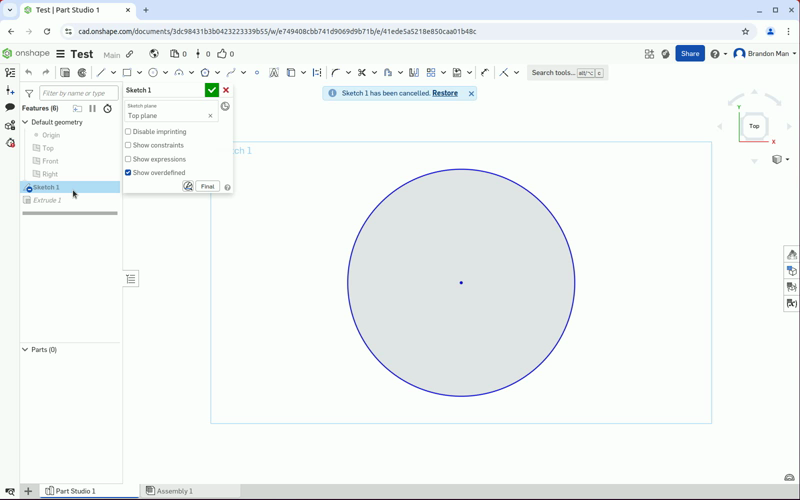
mouse_move(229, 92)
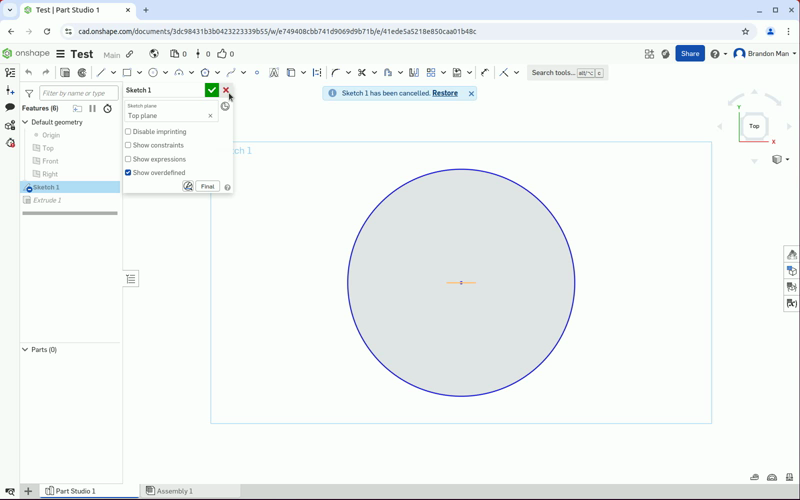
click(229, 92)
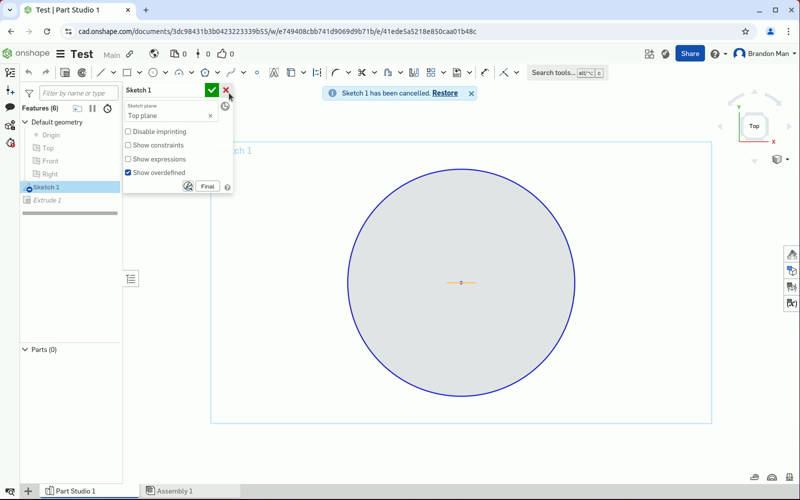
key(shift+s)
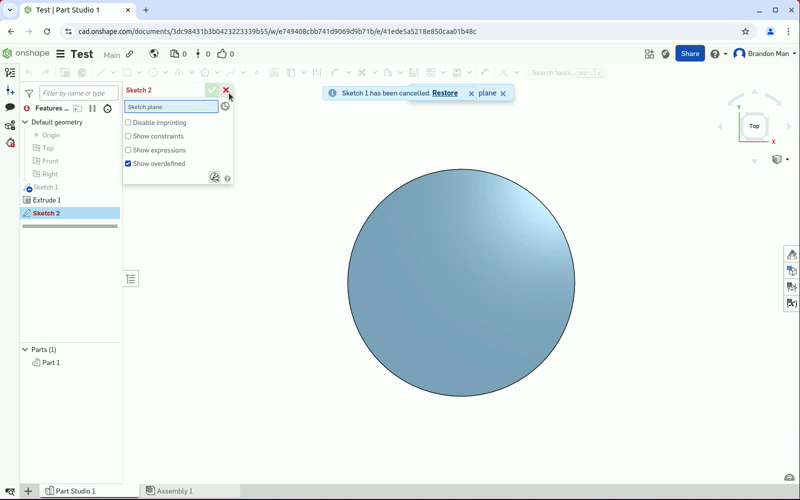
mouse_move(73, 150)
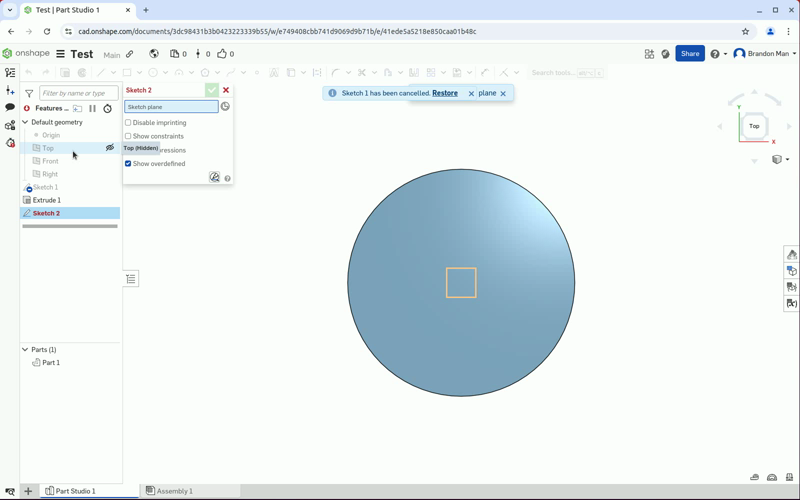
click(73, 150)
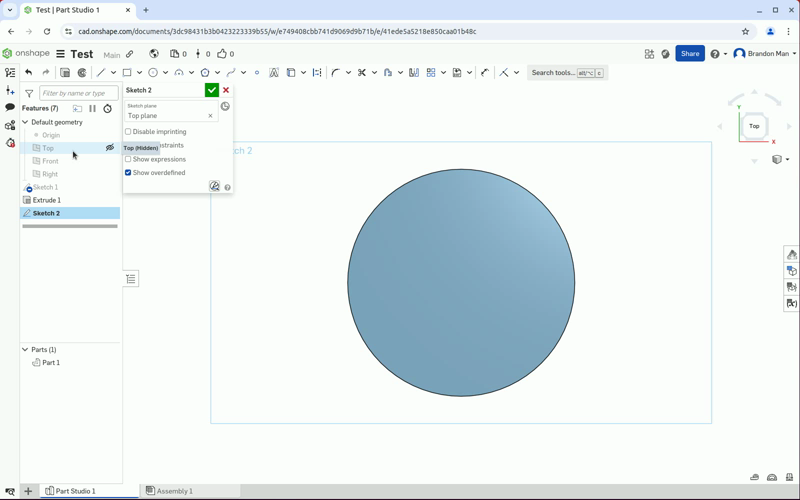
mouse_move(73, 352)
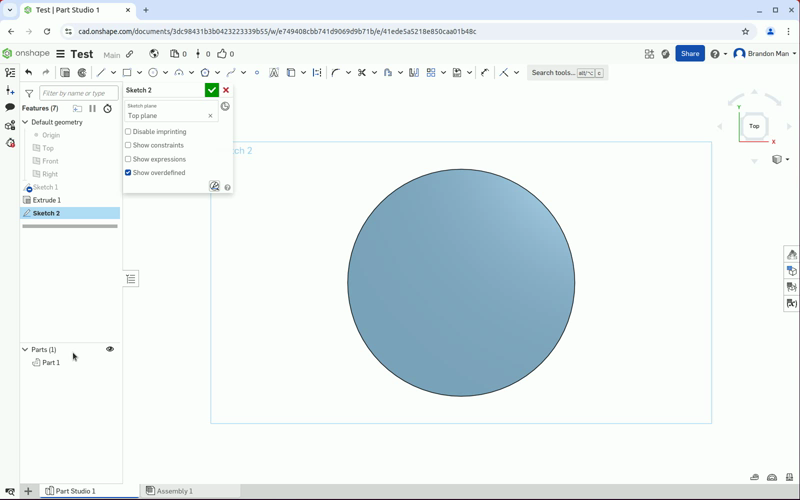
key(y)
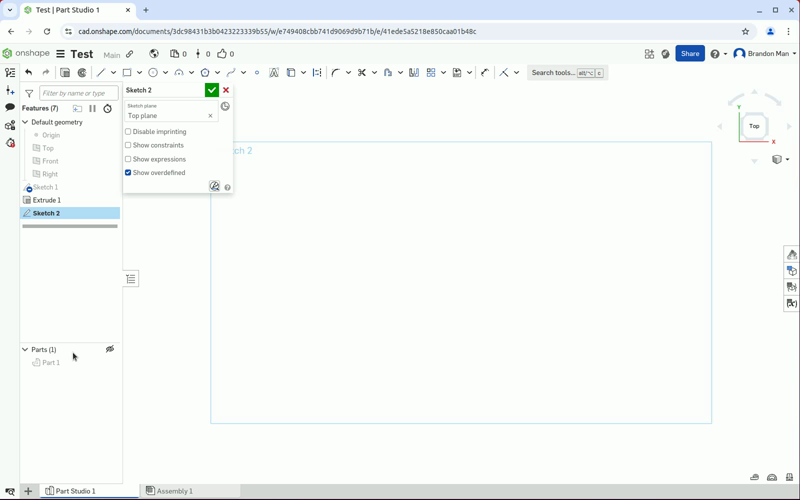
key(c)
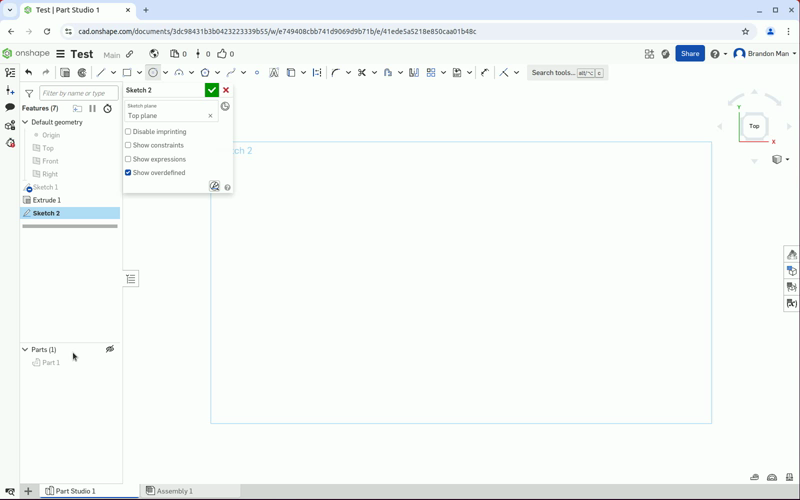
key_down(shift)
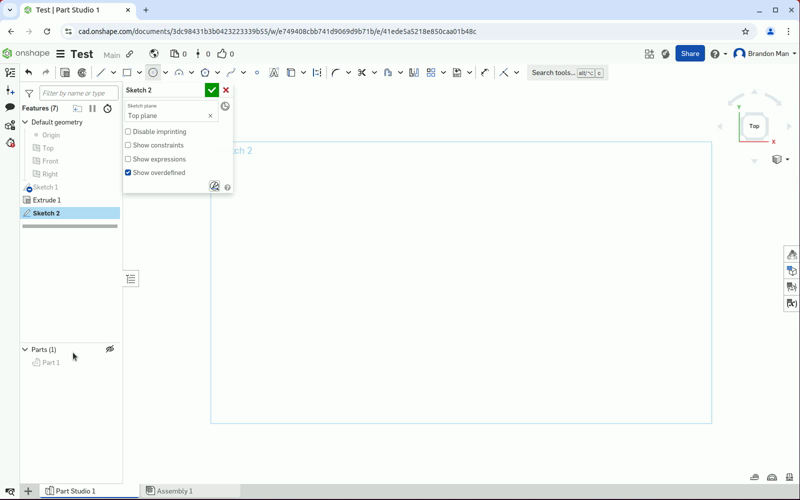
mouse_move(461, 200)
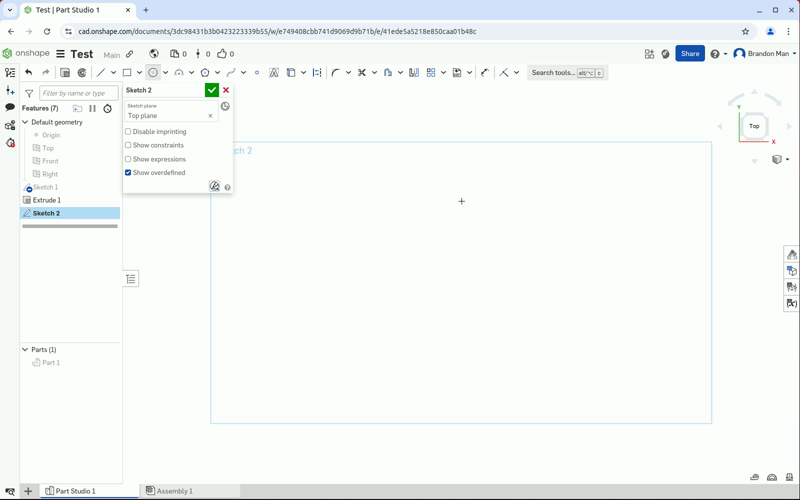
click(461, 200)
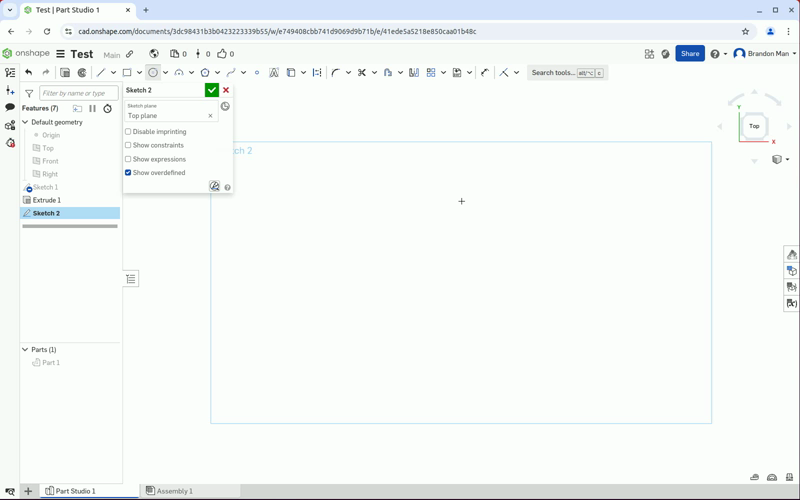
key_up(shift)
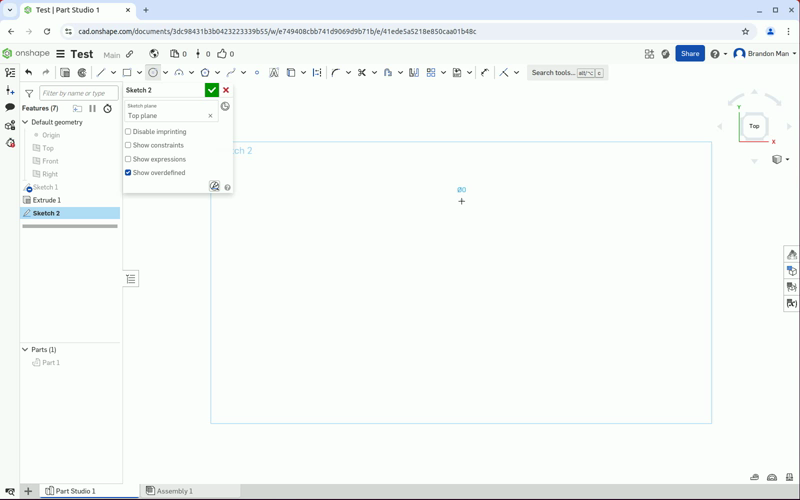
mouse_move(480, 200)
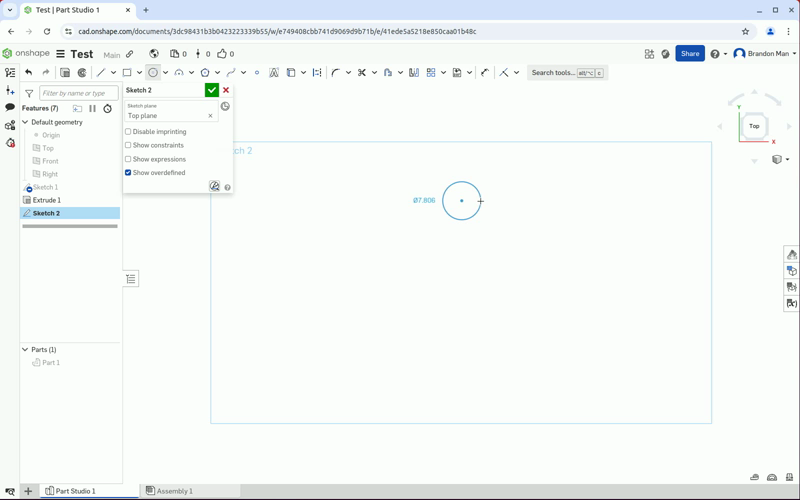
click(480, 200)
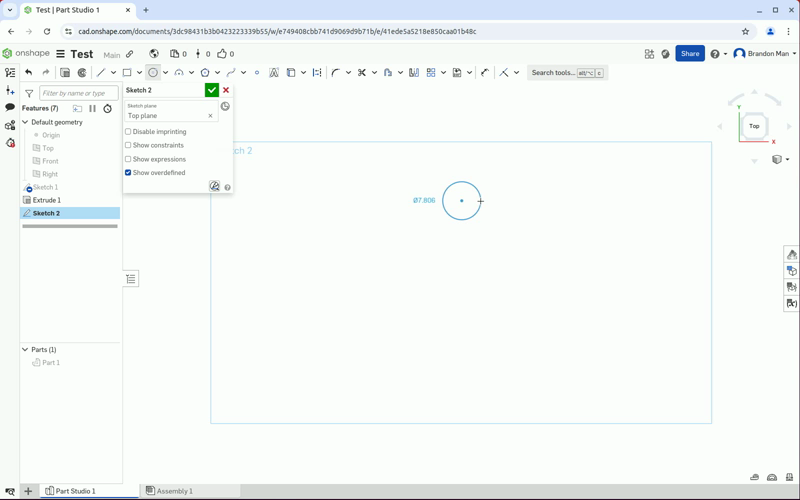
key(esc)
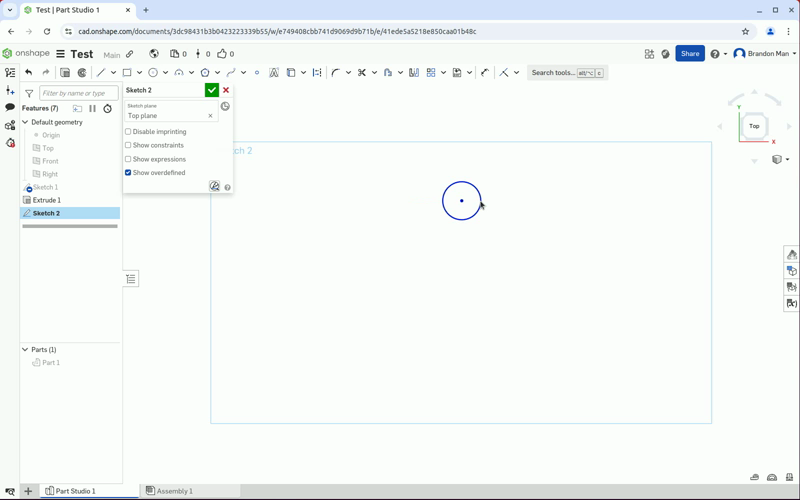
mouse_move(467, 186)
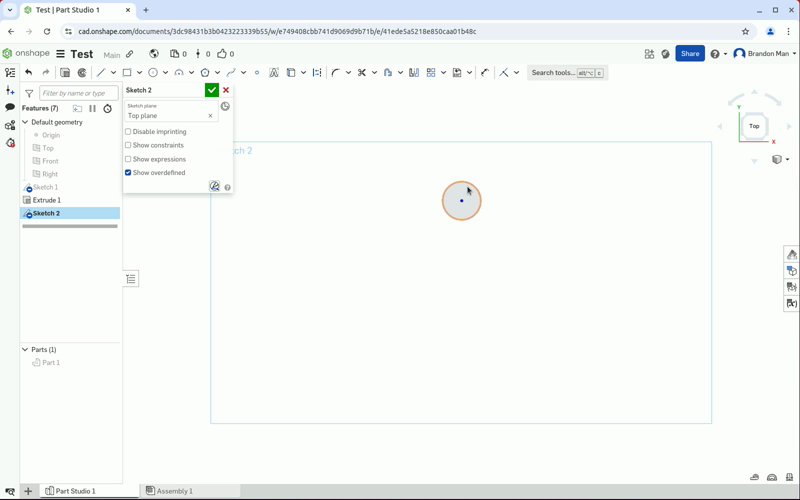
scroll(6)
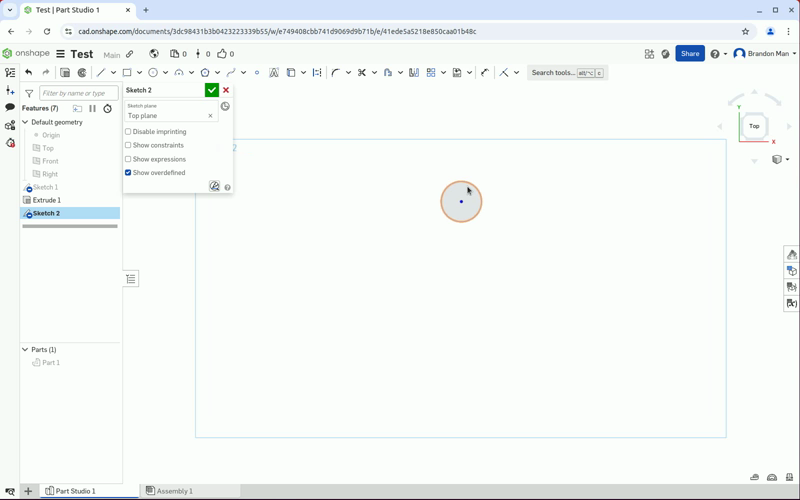
scroll(6)
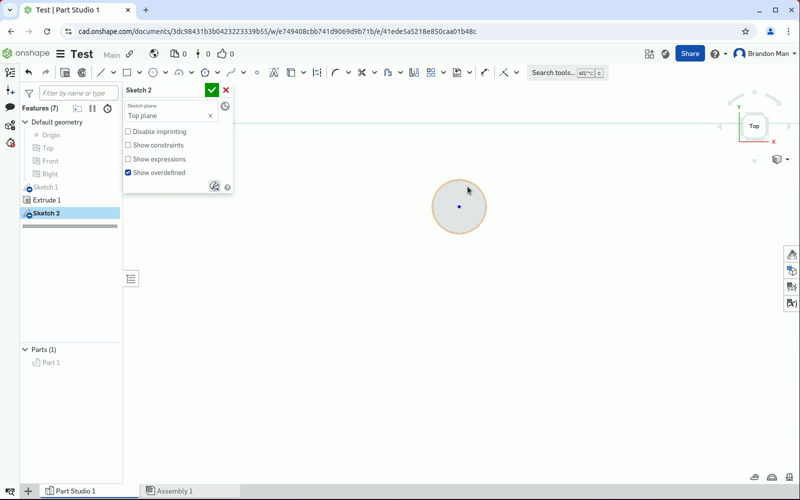
scroll(6)
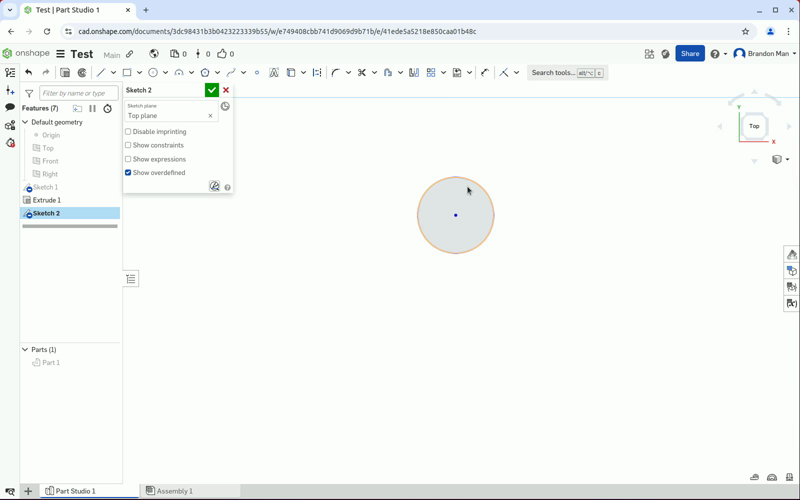
scroll(6)
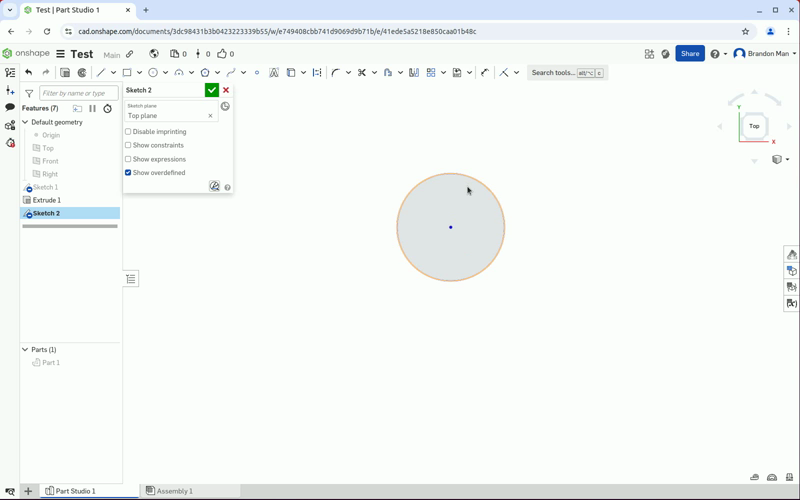
scroll(6)
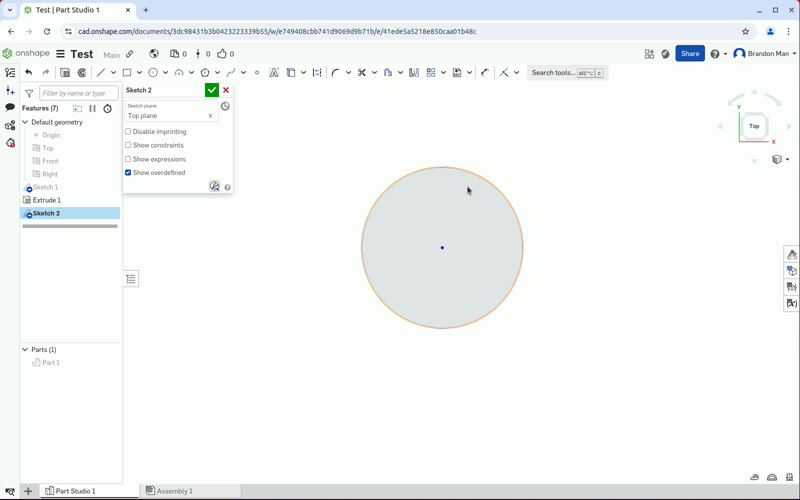
scroll(6)
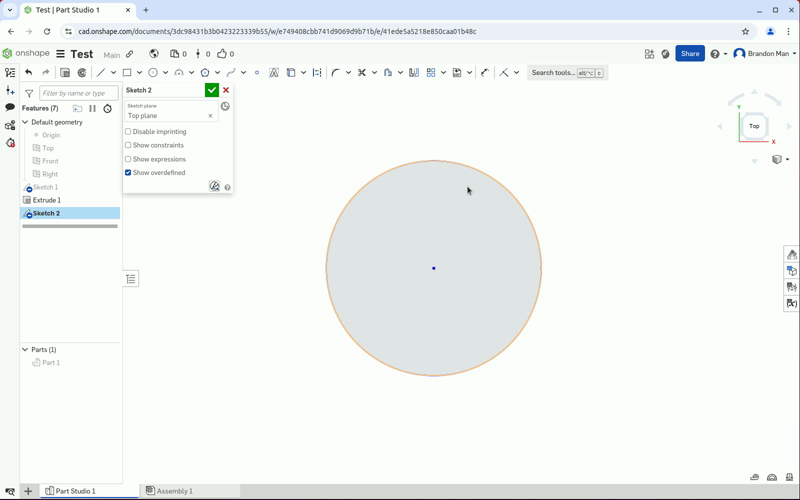
scroll(6)
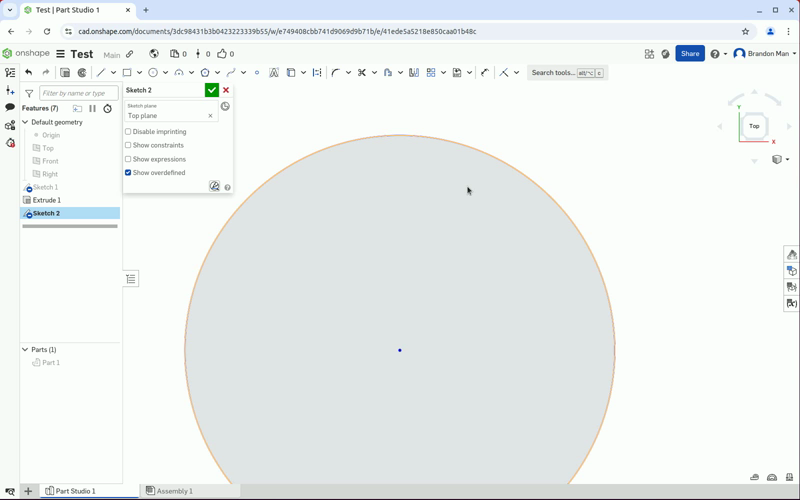
click(467, 186)
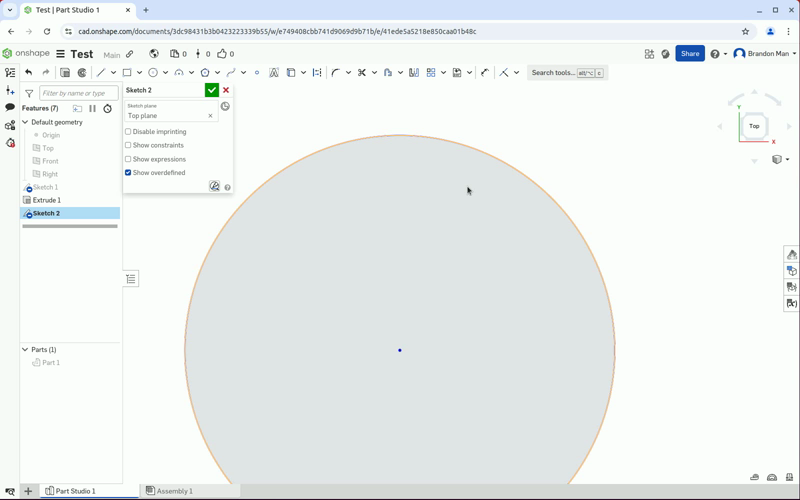
scroll(-6)
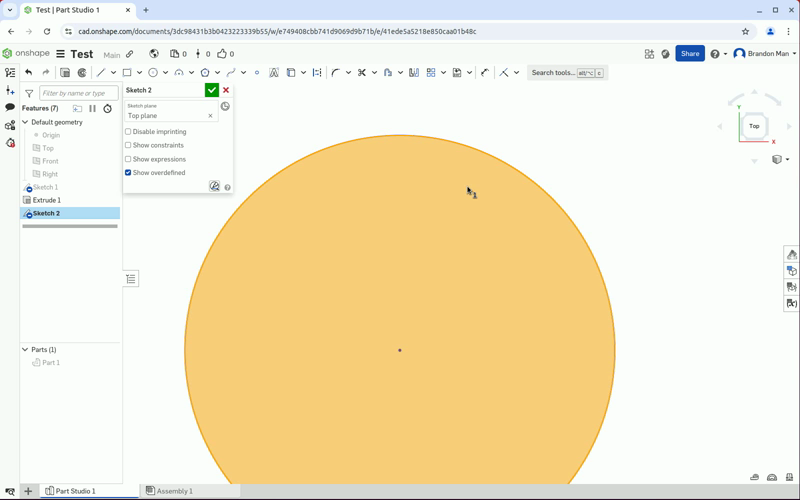
scroll(-6)
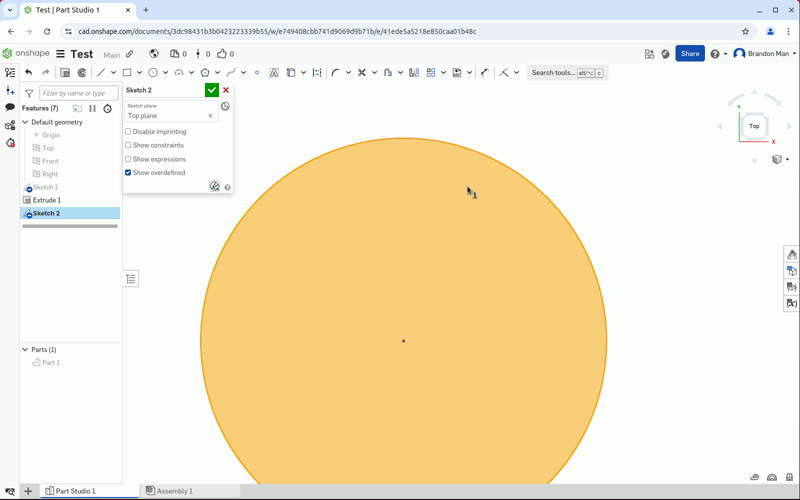
scroll(-6)
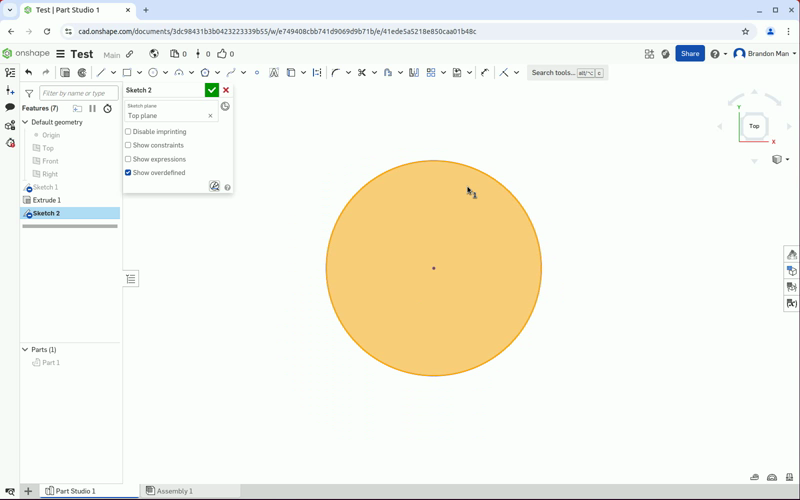
scroll(-6)
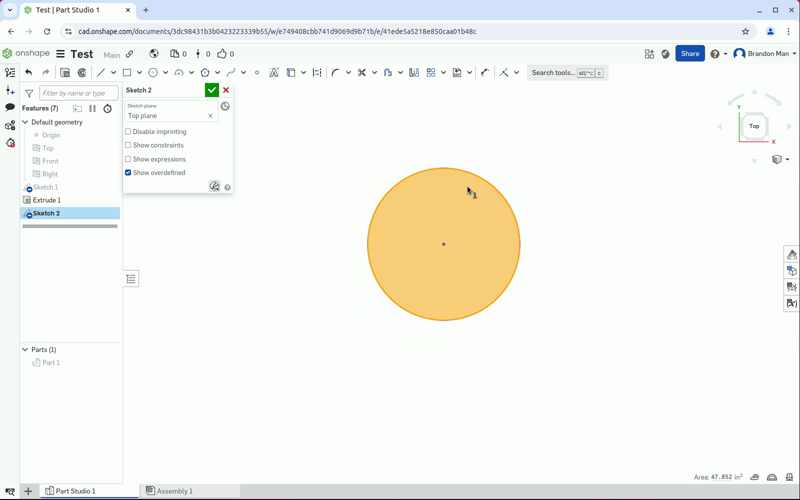
scroll(-6)
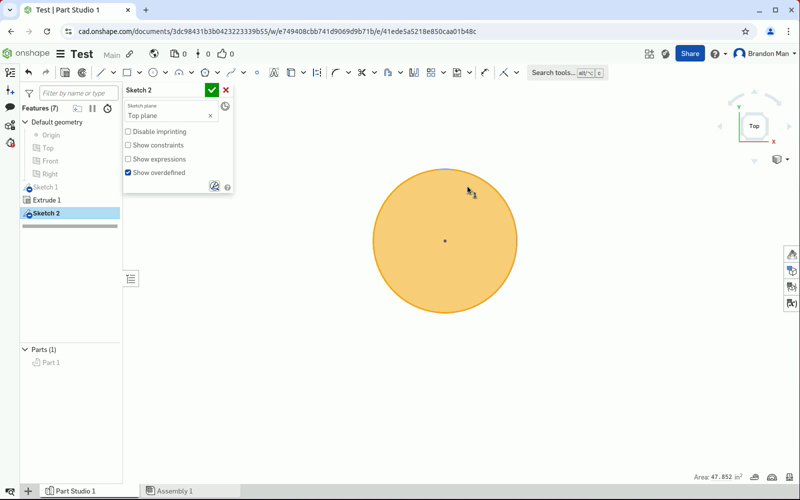
scroll(-6)
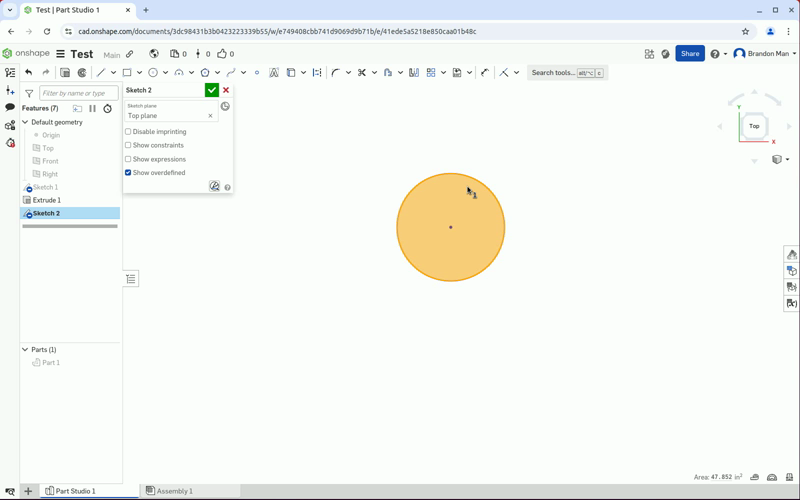
scroll(-6)
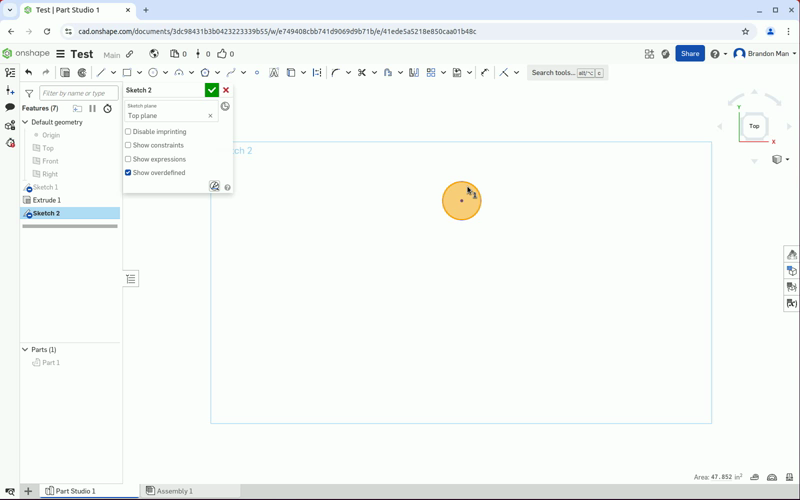
mouse_move(73, 352)
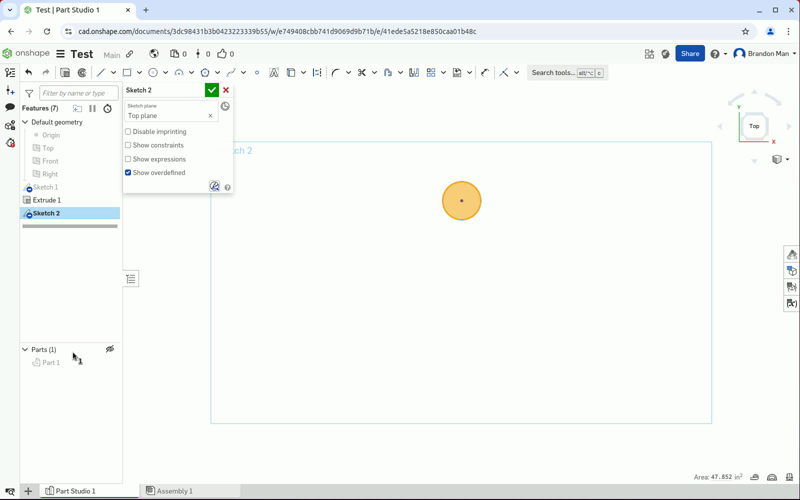
key(shift+y)
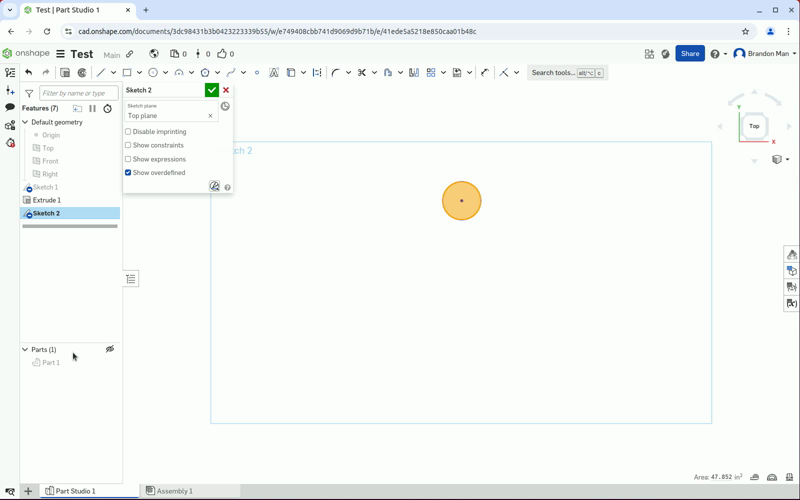
key(shift+e)
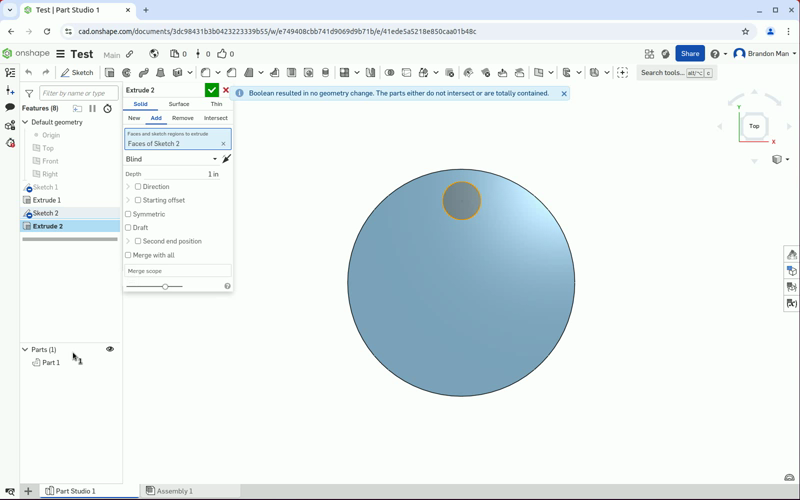
mouse_move(143, 106)
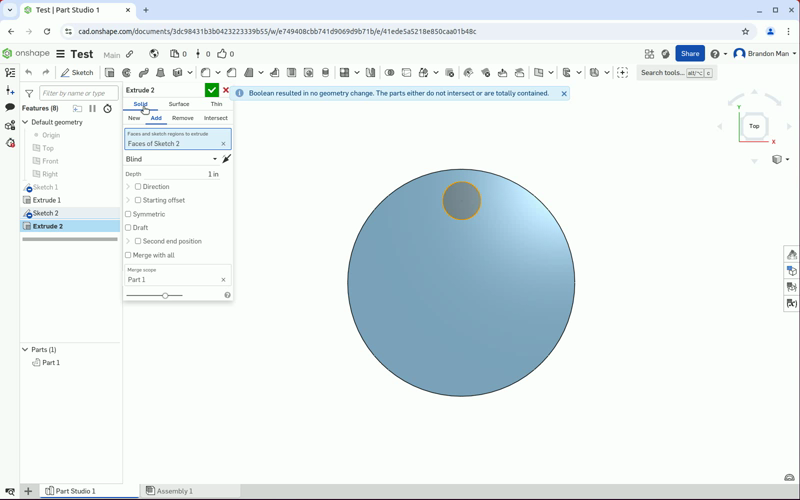
click(143, 106)
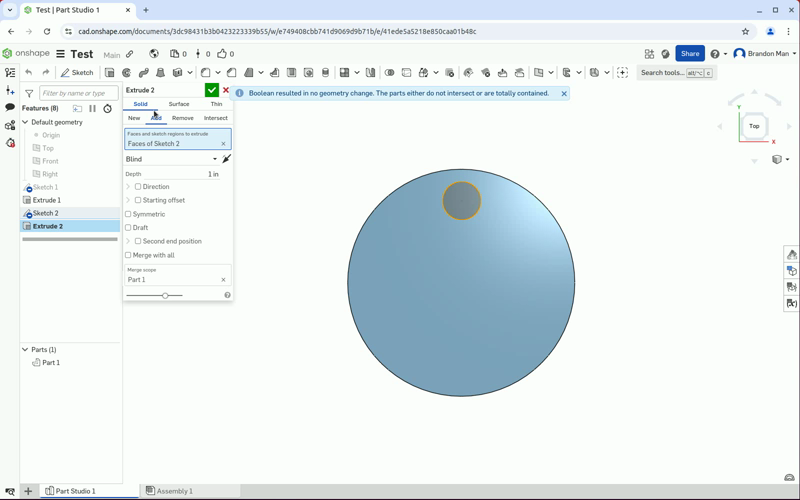
mouse_move(186, 120)
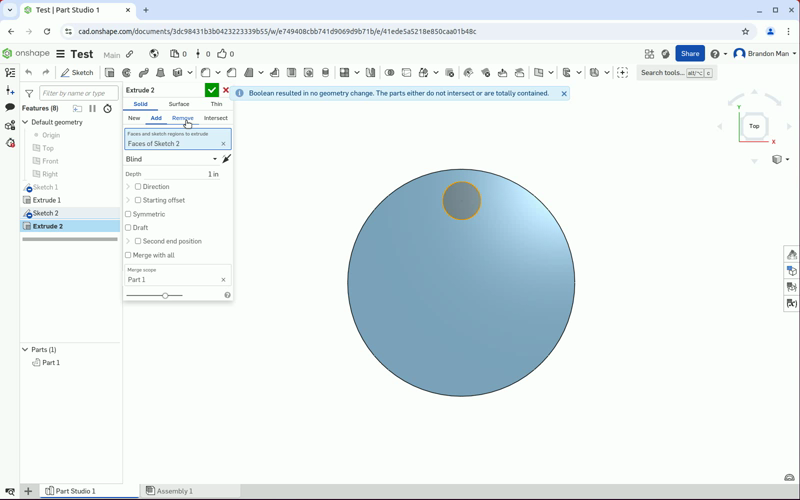
click(186, 120)
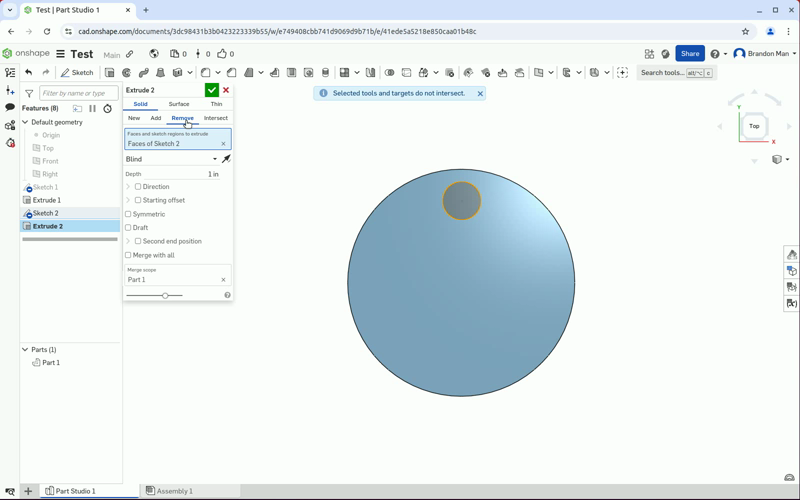
key(tab, 4)
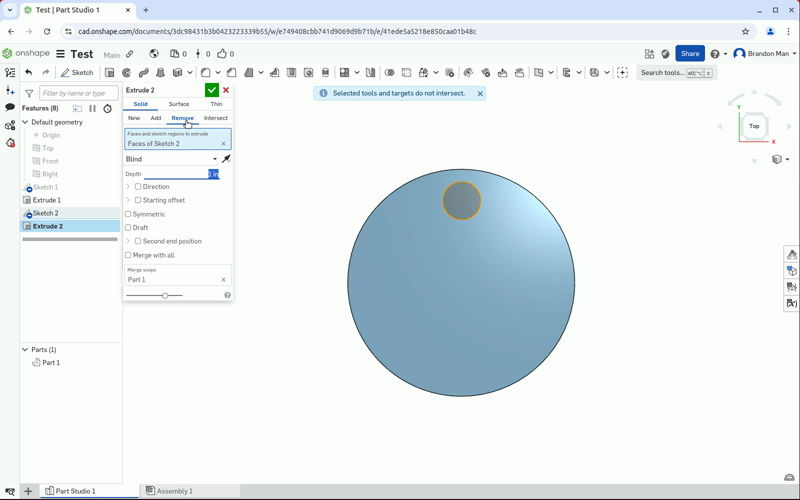
text(-30.57)
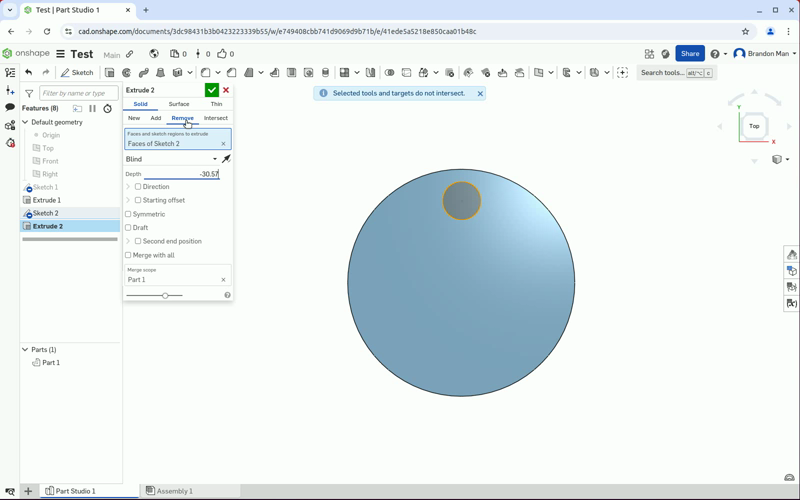
key(tab, 6)
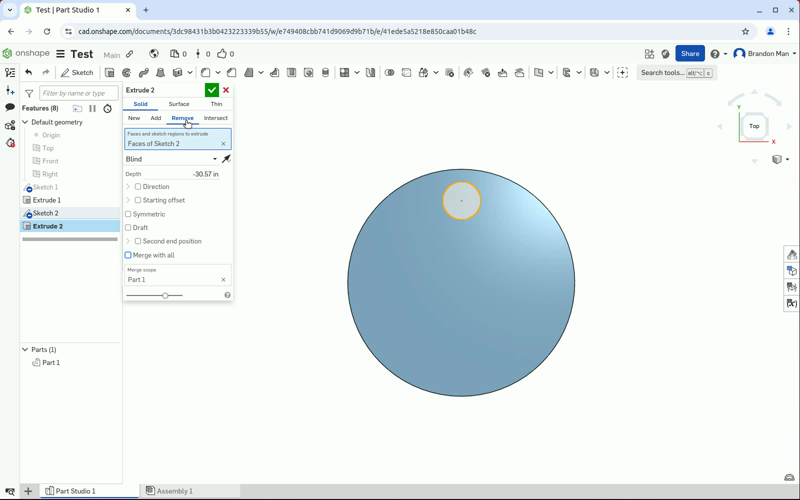
key(space)
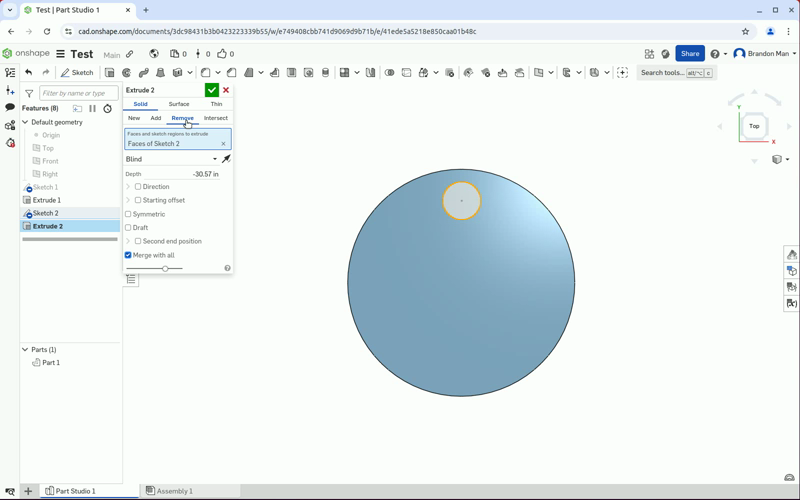
key(enter)
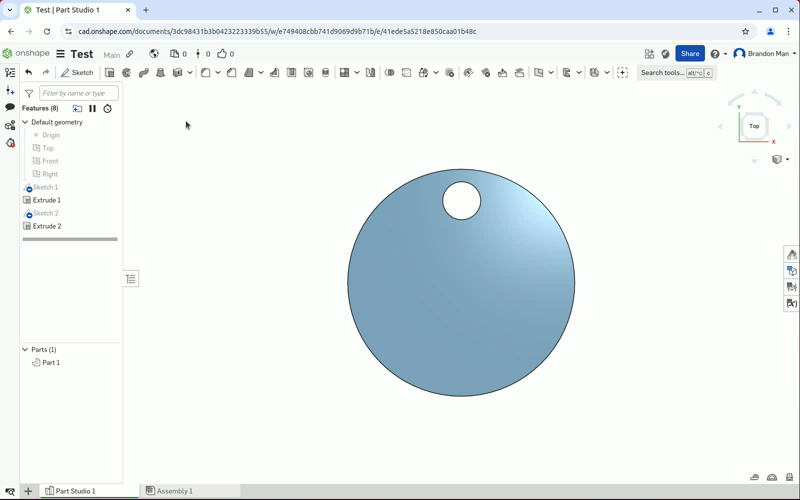
key(shift+h)
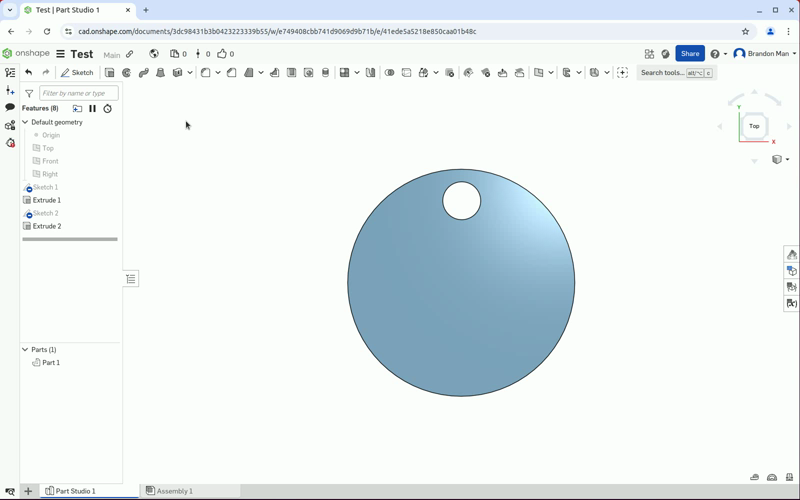
key(shift+h)
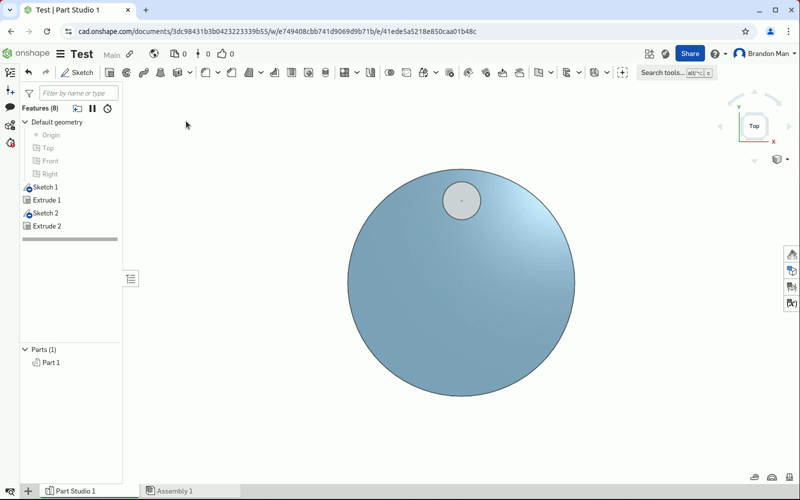
key(shift+7)
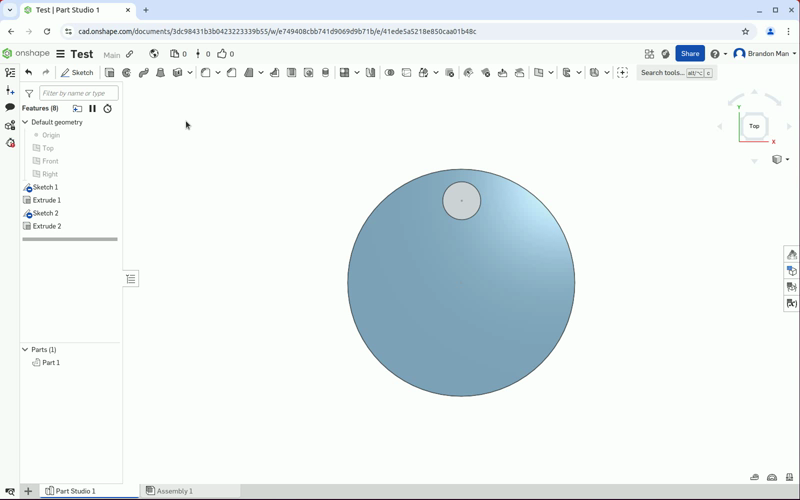
key(up, 3)
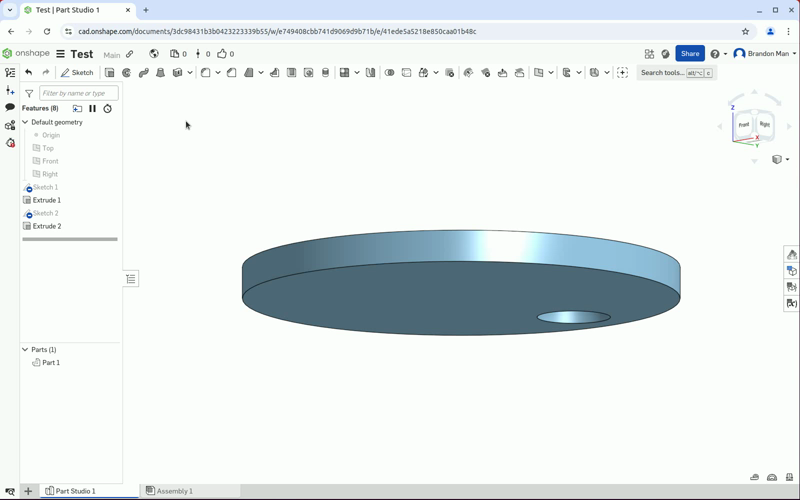
key(left, 3)
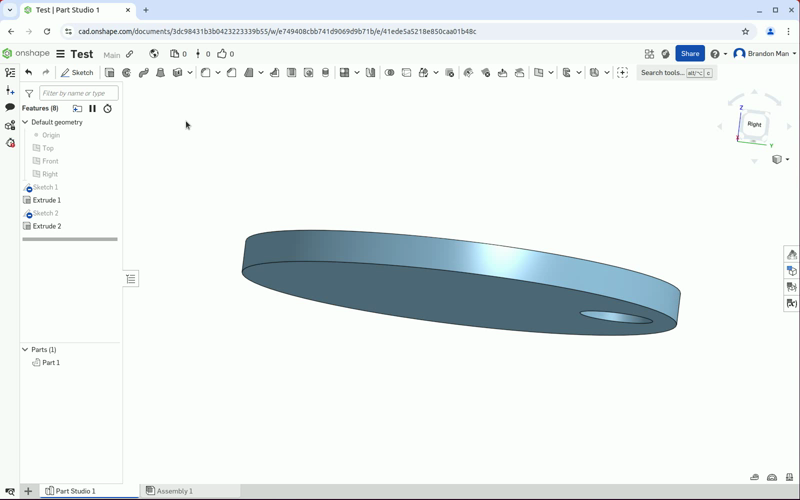
key(right, 3)
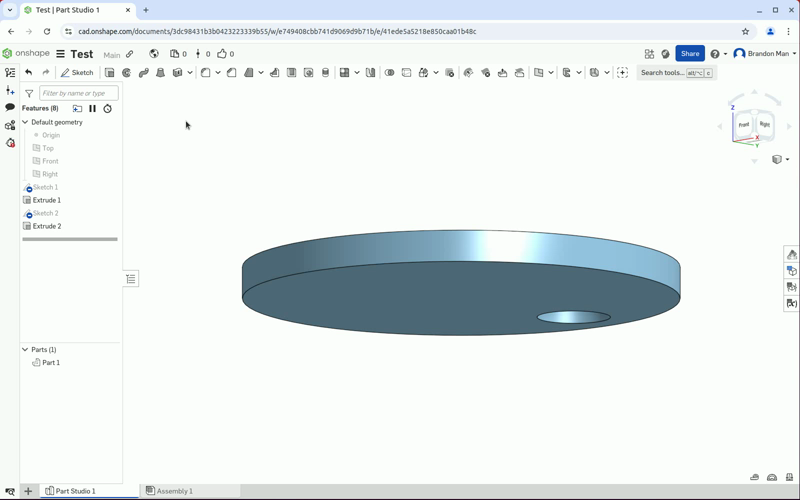
key(down, 3)
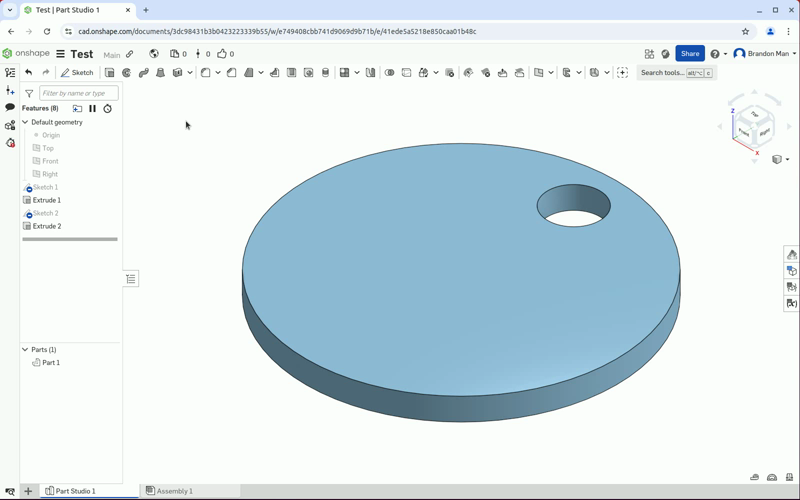
mouse_move(73, 189)
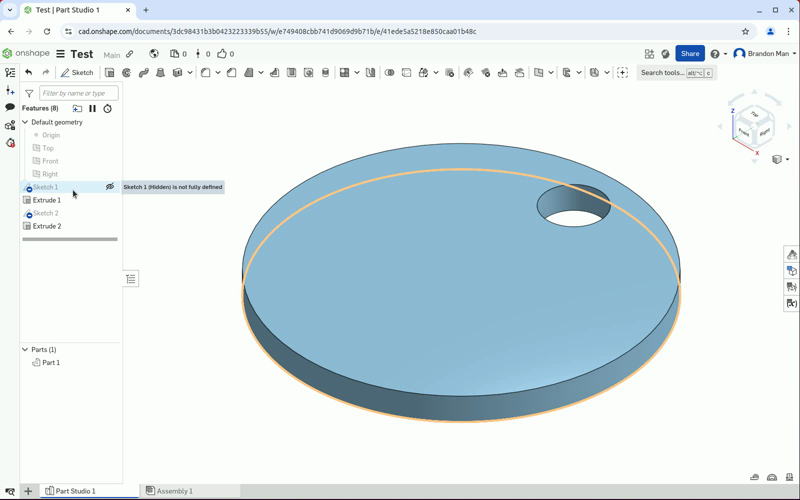
click(73, 189)